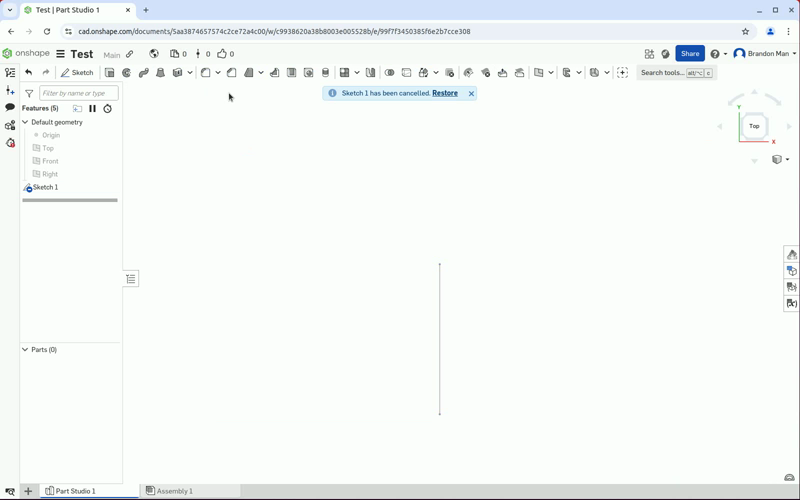
key(shift+h)
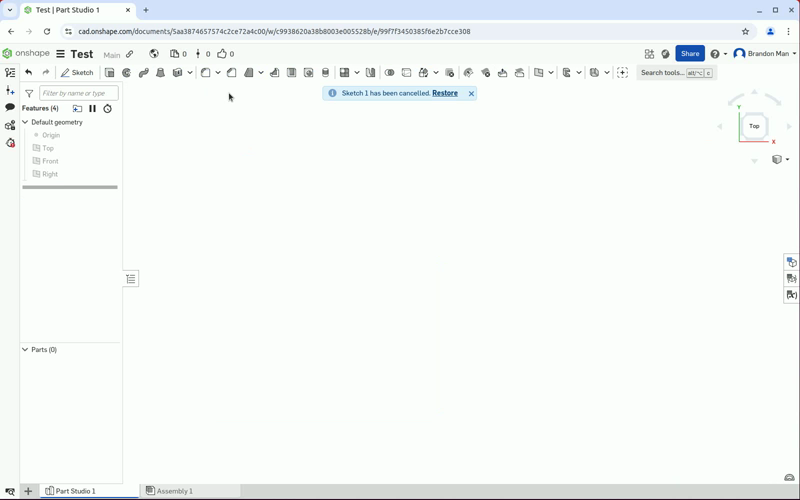
key(shift+s)
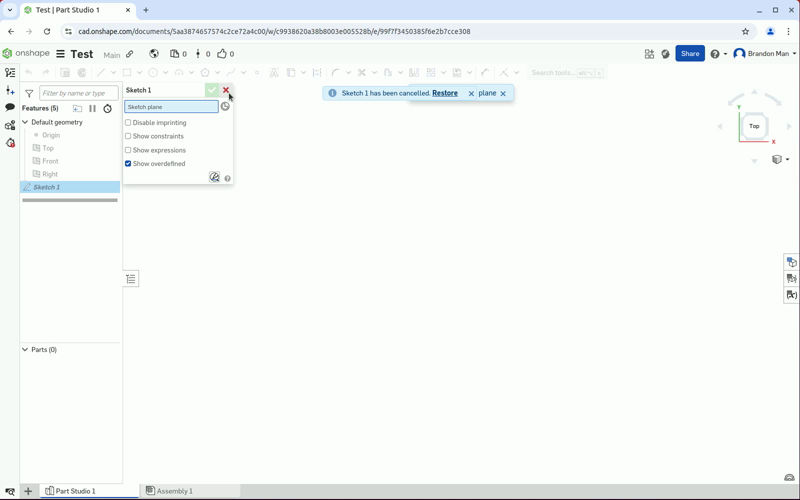
mouse_move(73, 150)
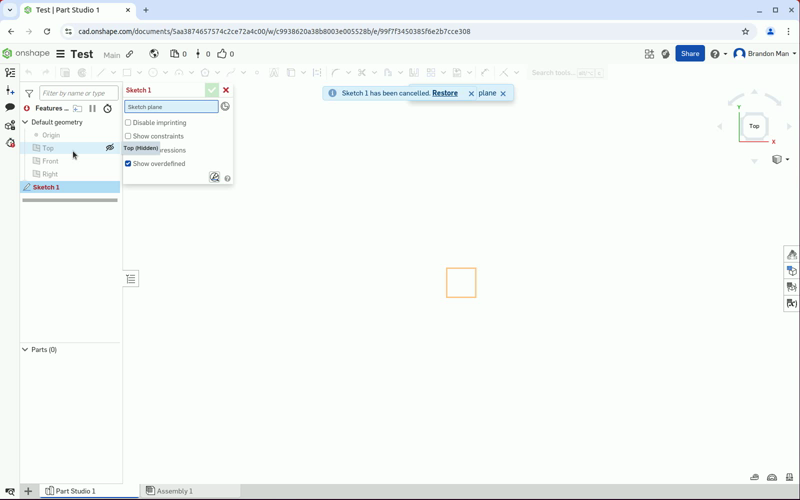
click(73, 150)
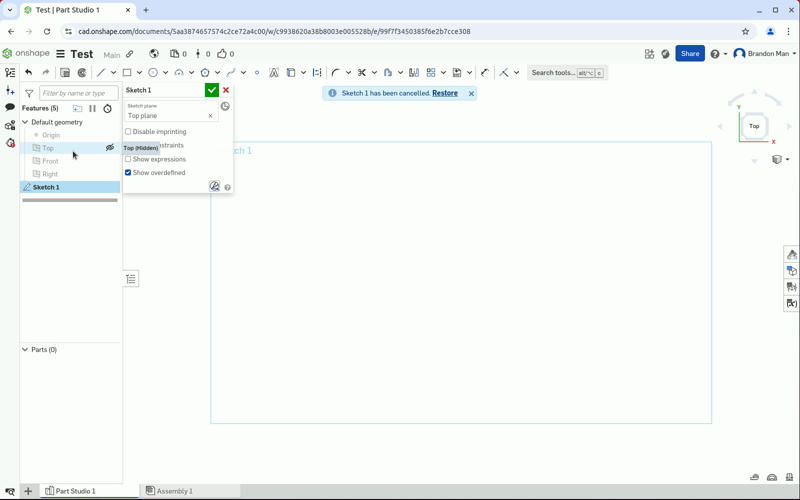
mouse_move(73, 352)
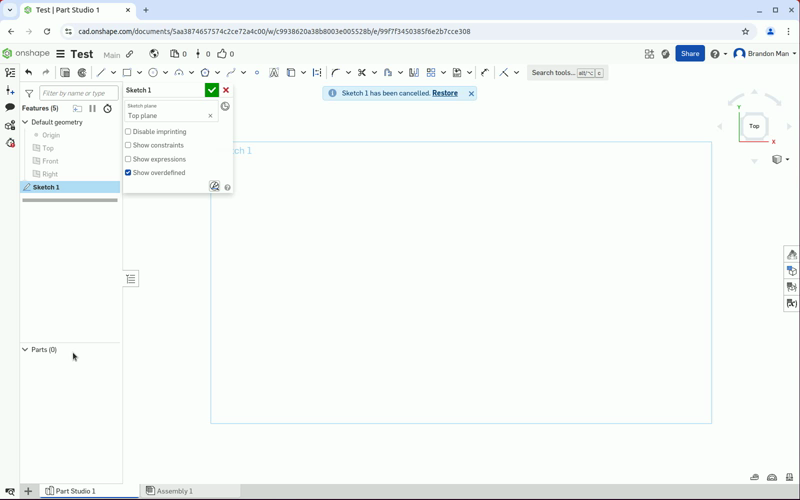
key(y)
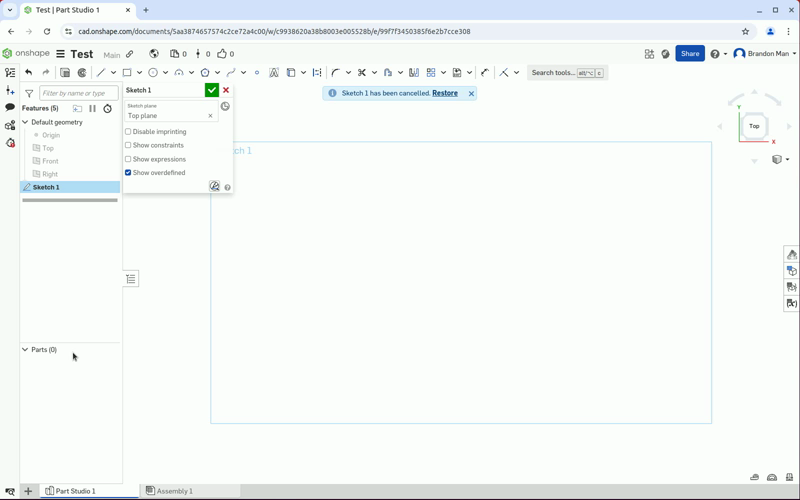
key(c)
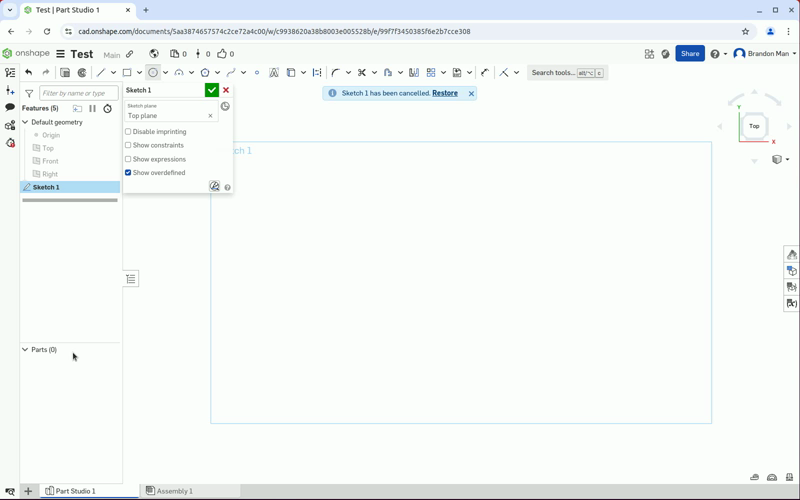
key_down(shift)
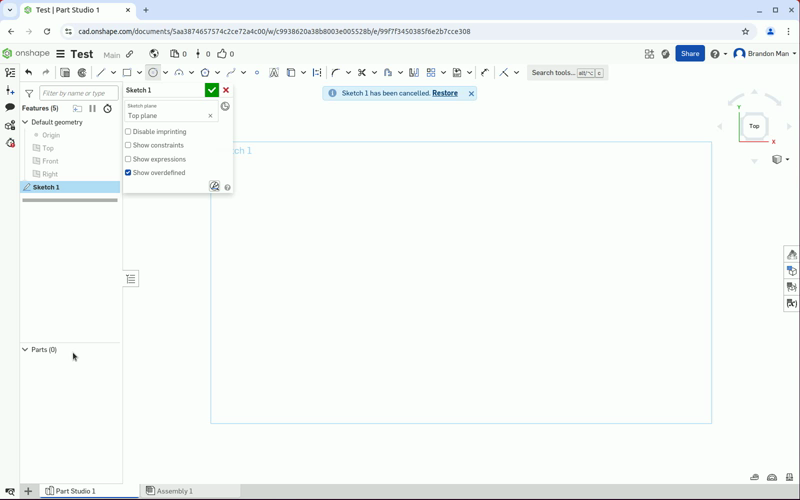
mouse_move(461, 282)
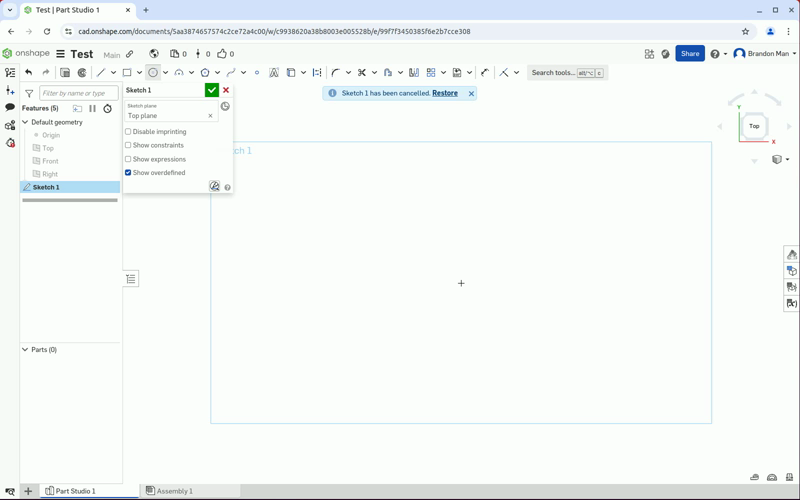
click(461, 282)
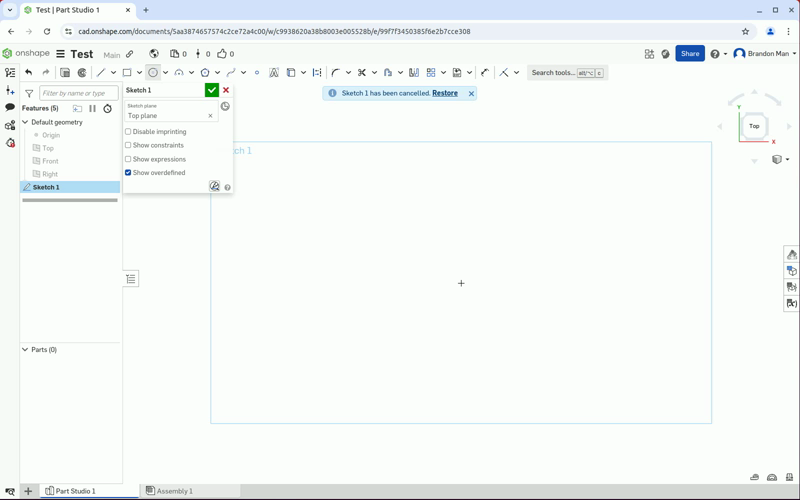
key_up(shift)
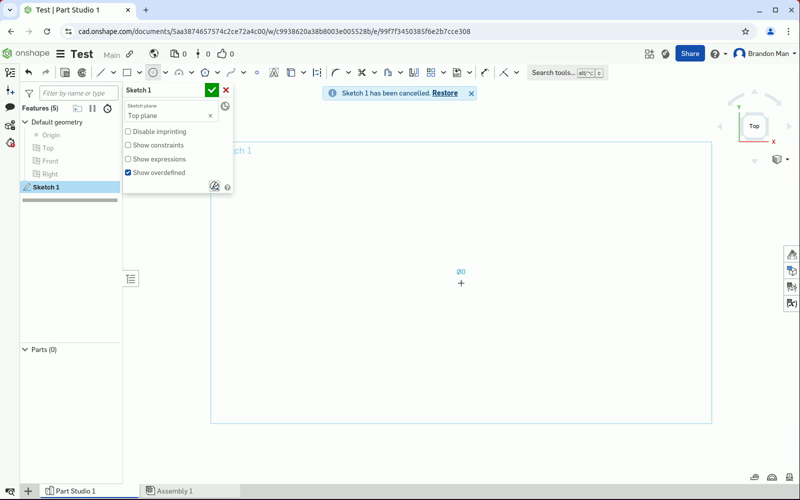
mouse_move(524, 282)
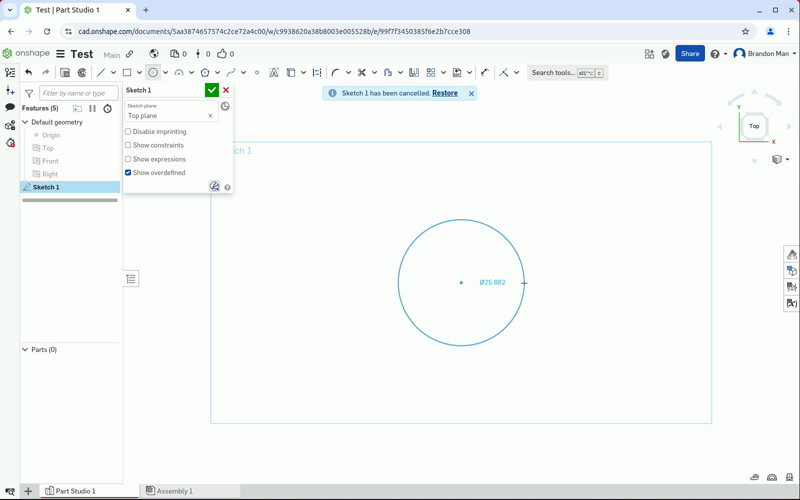
click(524, 282)
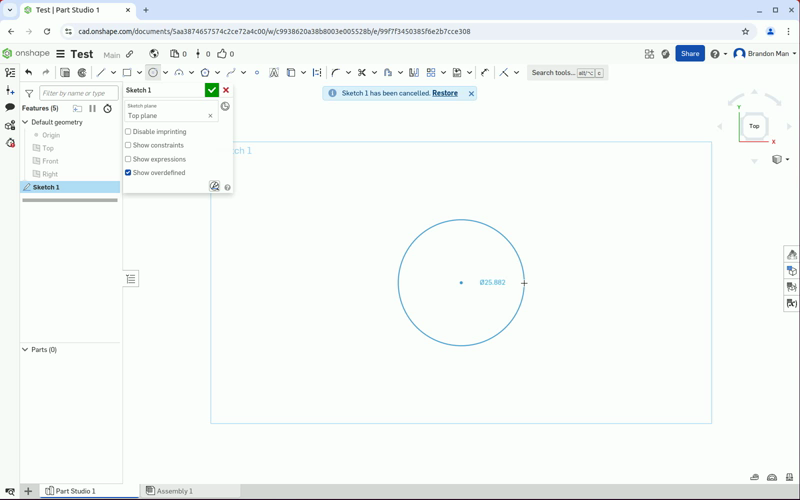
key(esc)
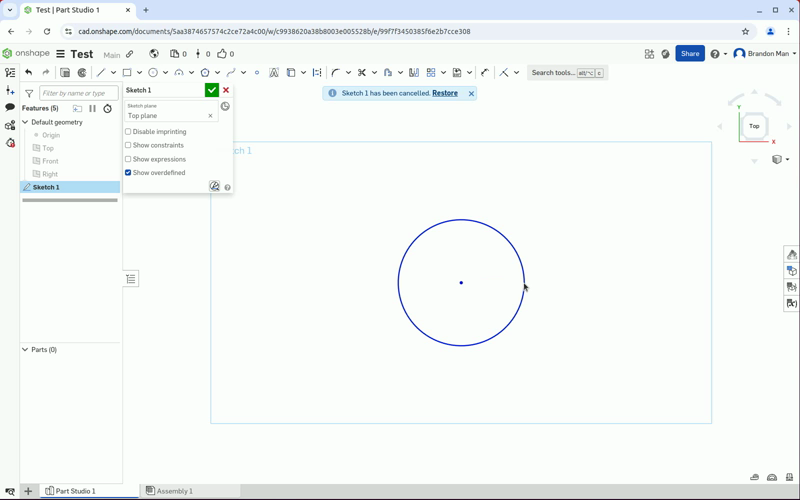
mouse_move(413, 295)
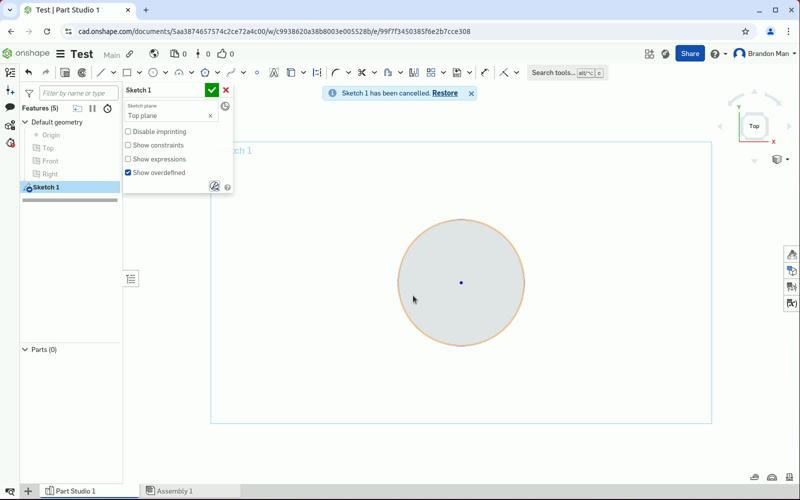
click(413, 295)
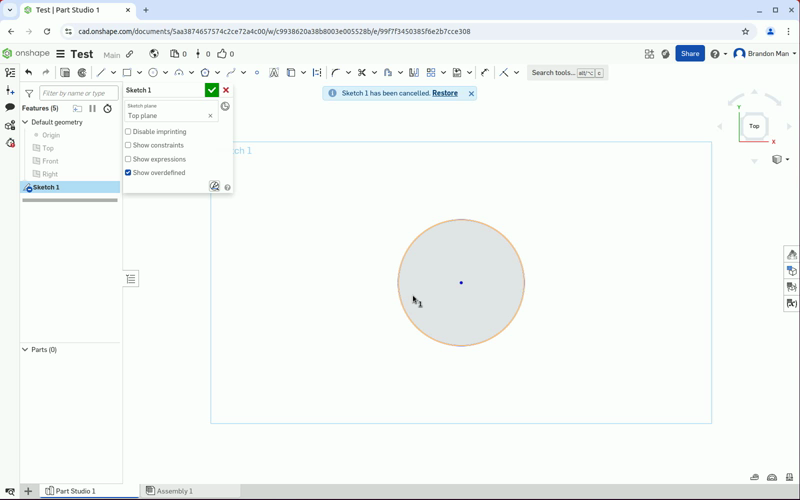
mouse_move(73, 352)
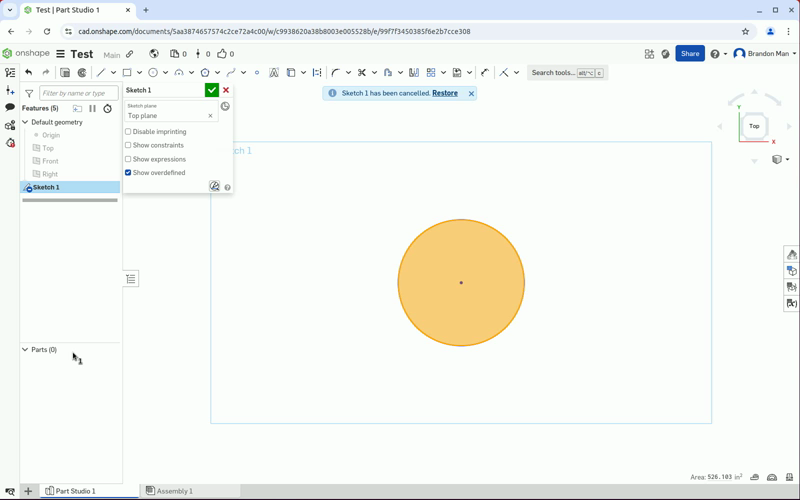
key(shift+y)
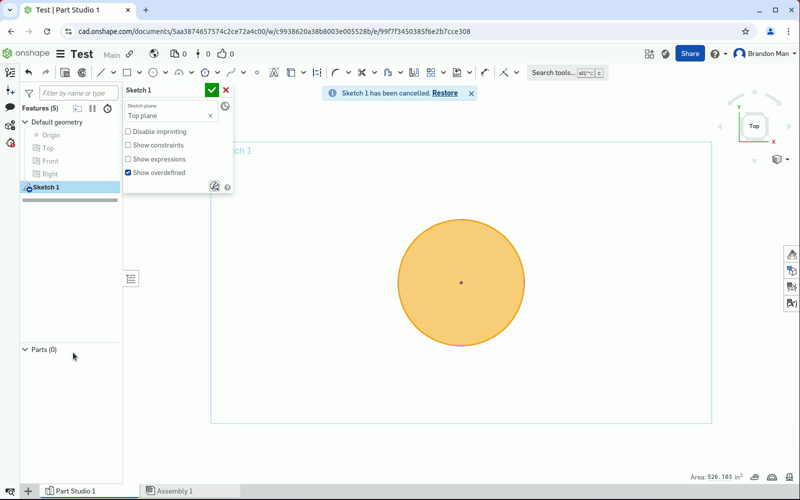
key(shift+e)
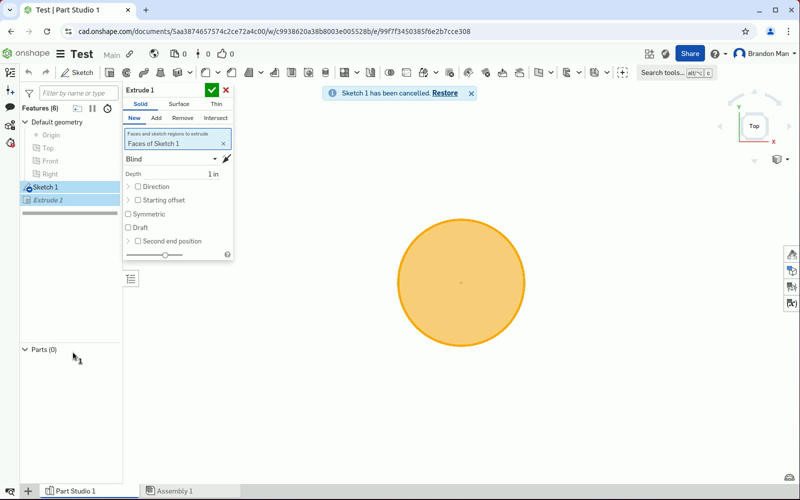
mouse_move(143, 106)
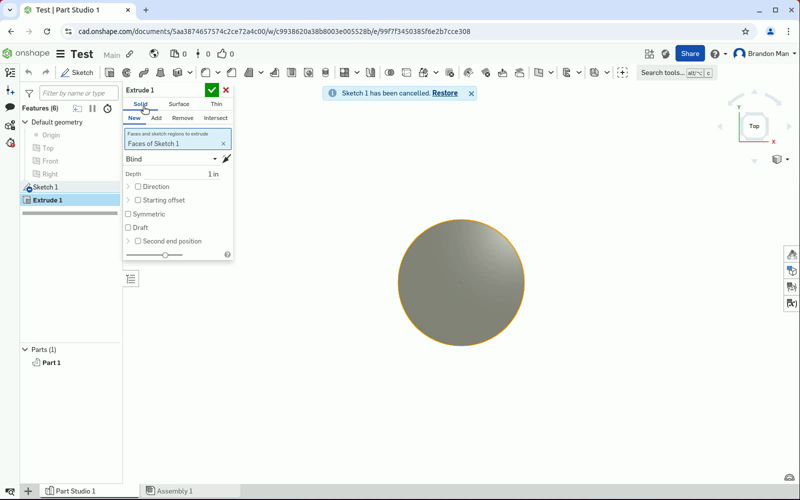
click(143, 106)
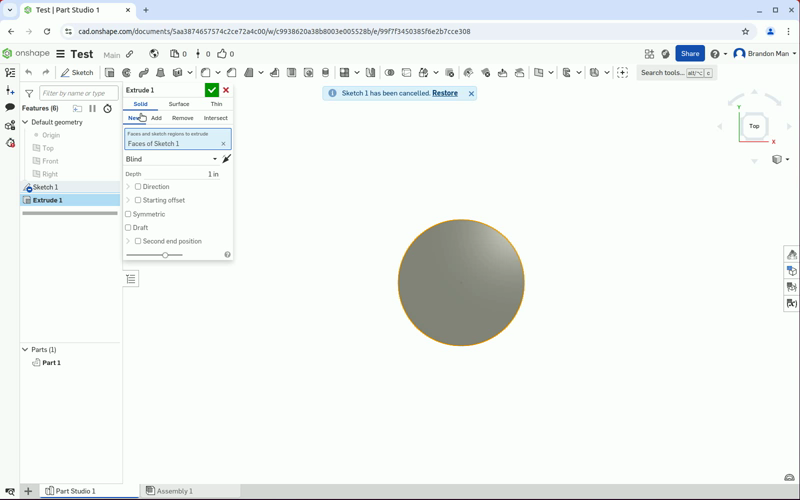
mouse_move(137, 120)
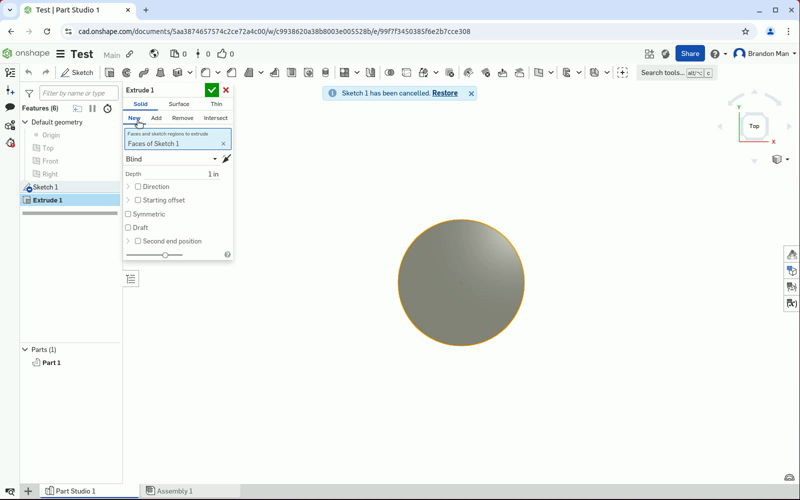
click(137, 120)
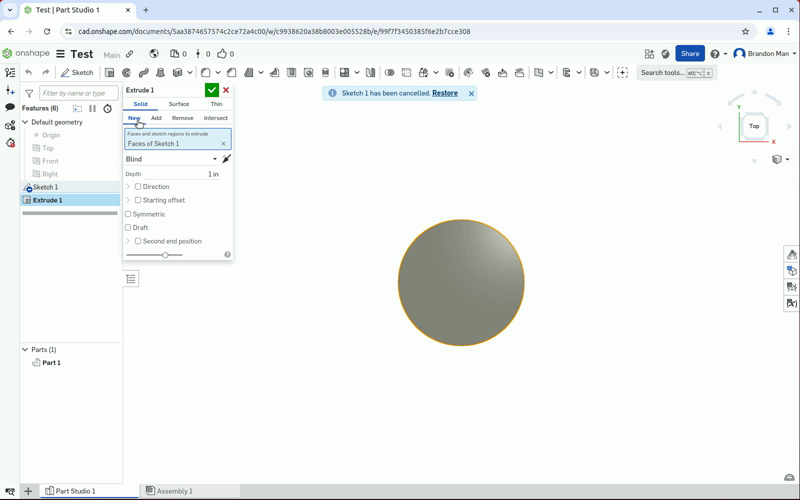
key(tab, 4)
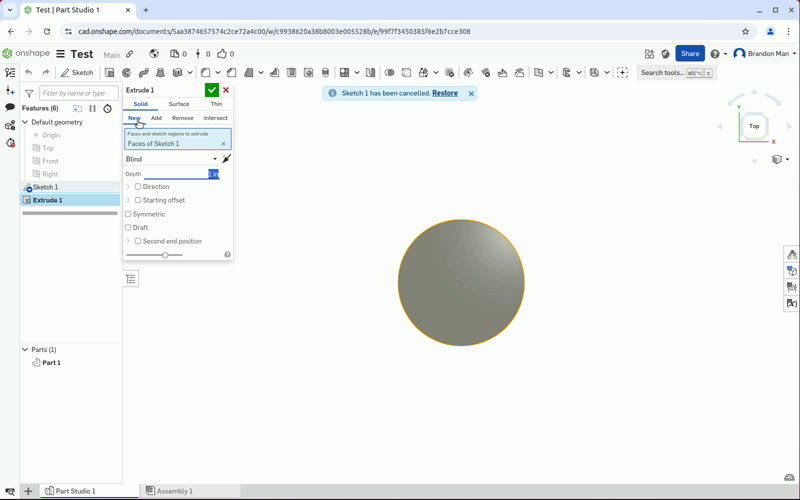
text(23.108)
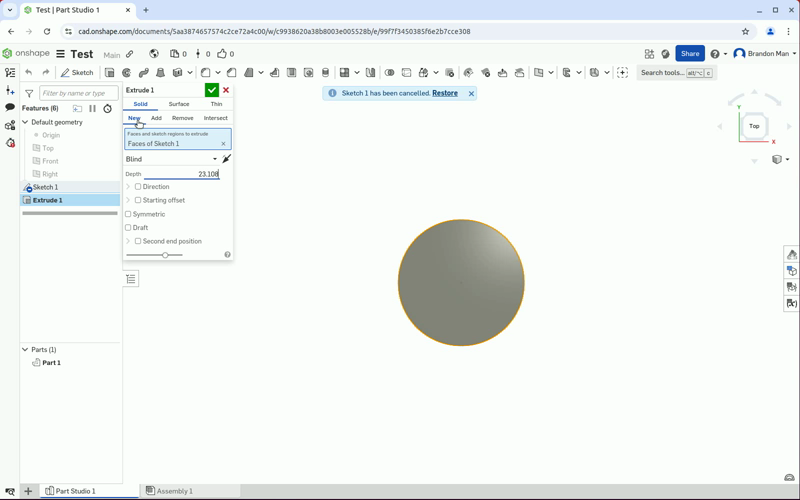
key(enter)
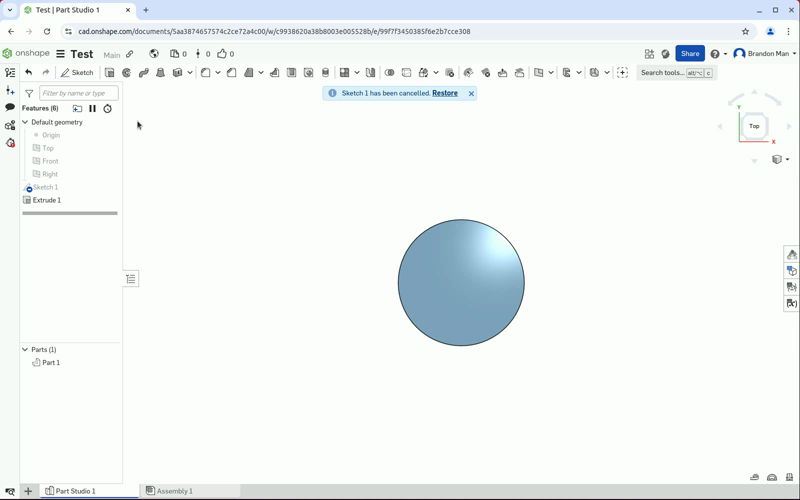
key(shift+h)
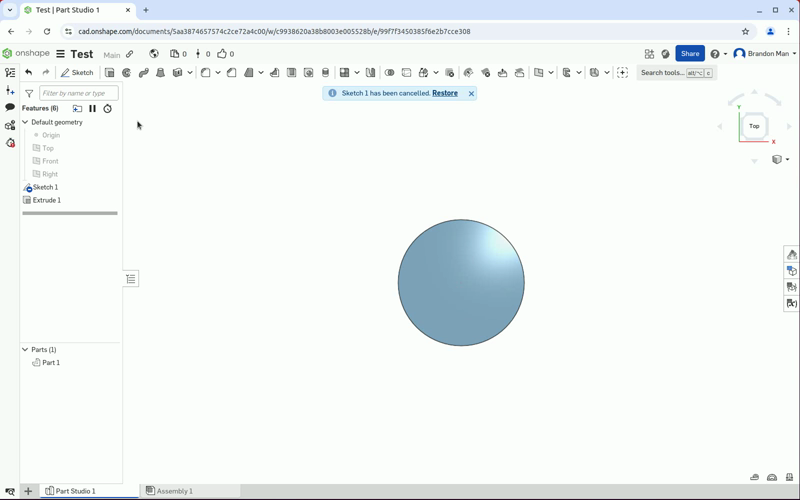
key(shift+h)
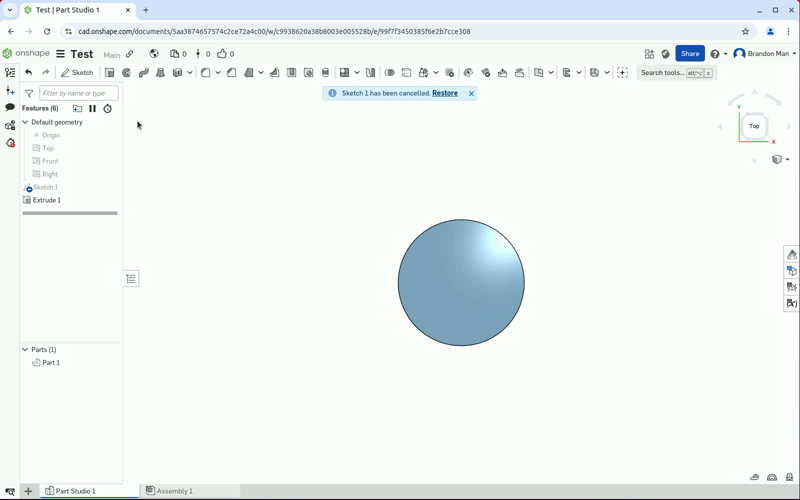
mouse_move(73, 189)
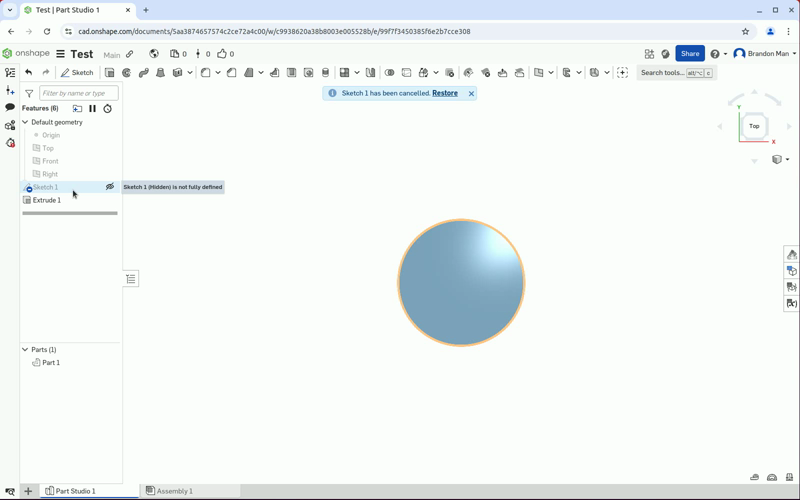
click(73, 189)
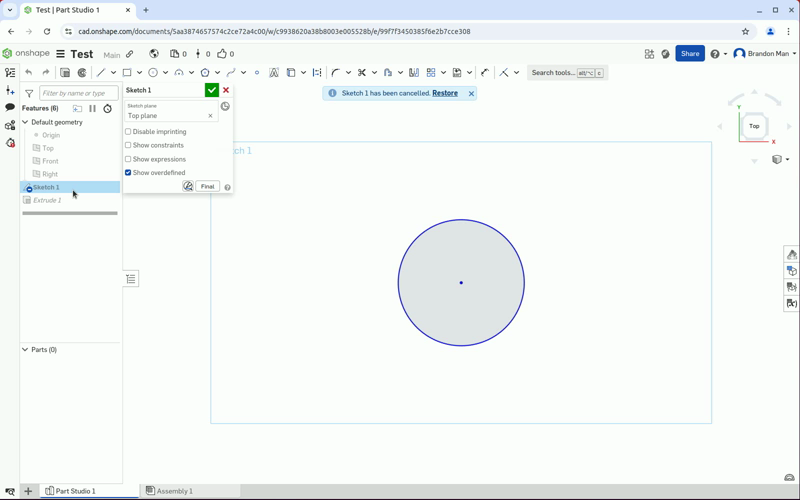
mouse_move(229, 92)
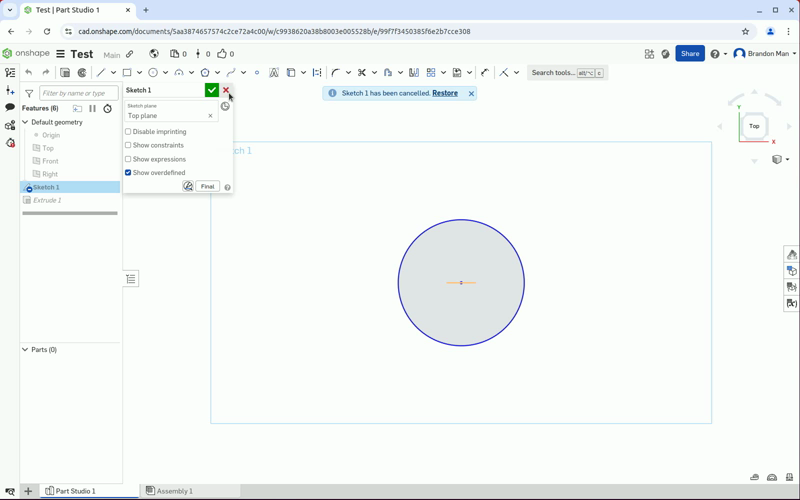
click(229, 92)
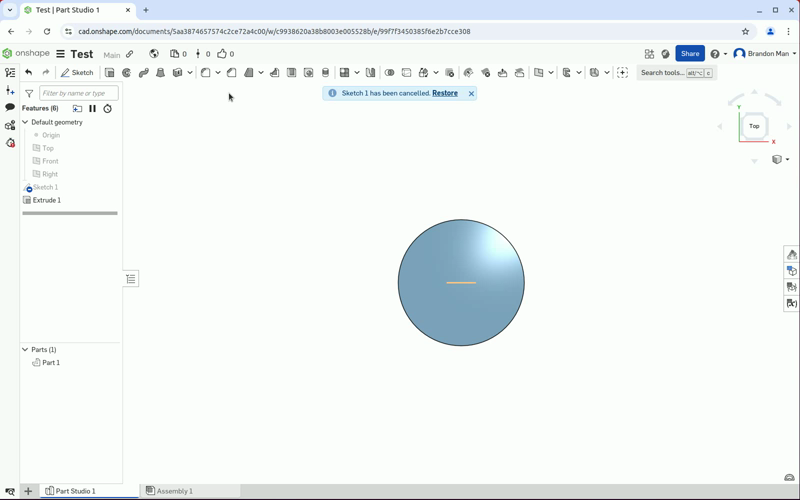
mouse_move(541, 75)
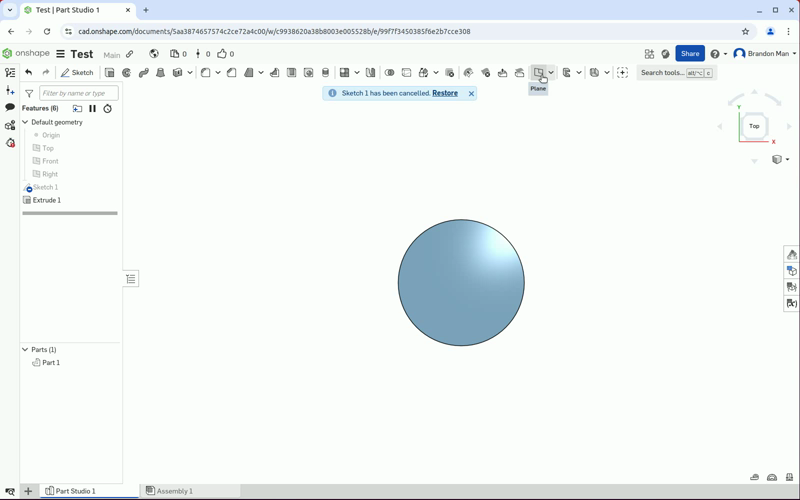
click(541, 75)
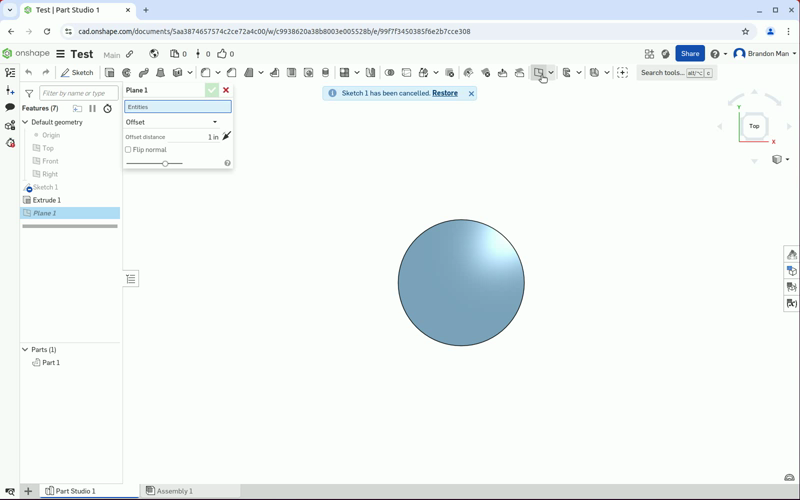
mouse_move(73, 150)
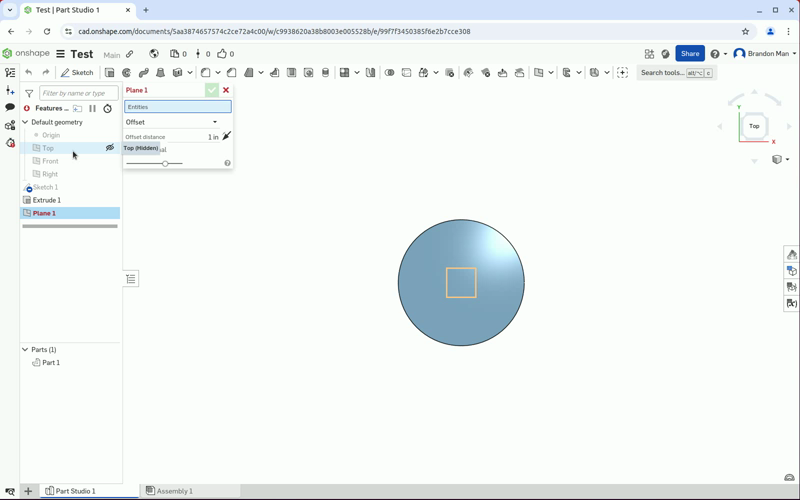
click(73, 150)
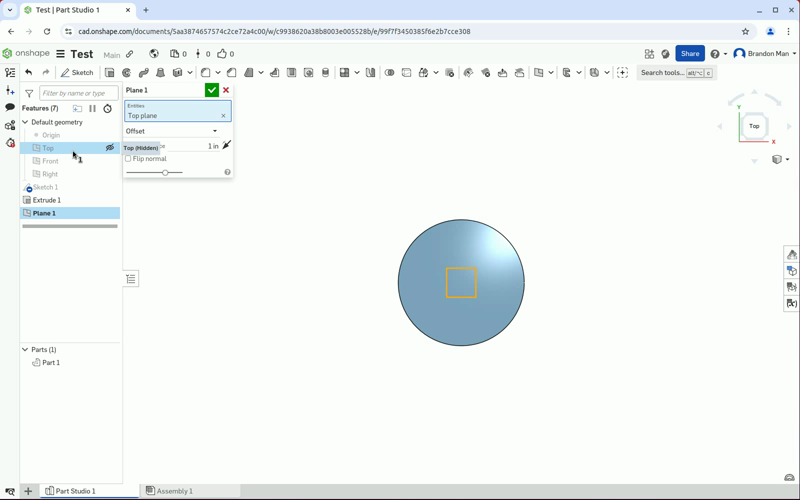
key(tab, 2)
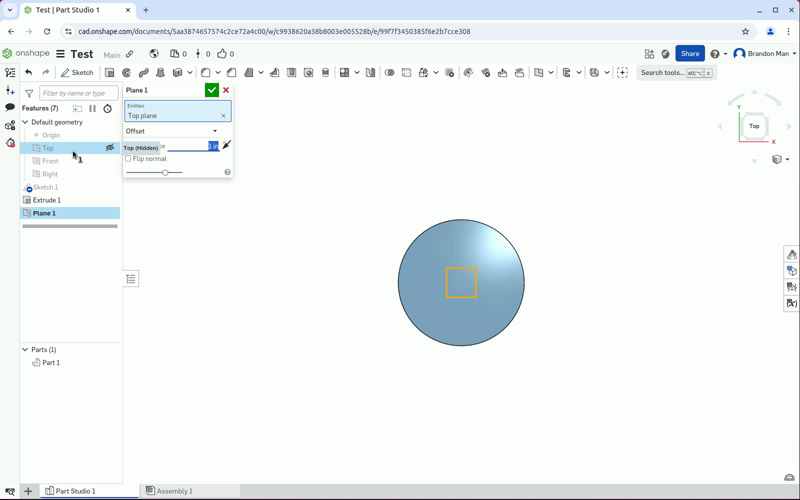
text(23.108)
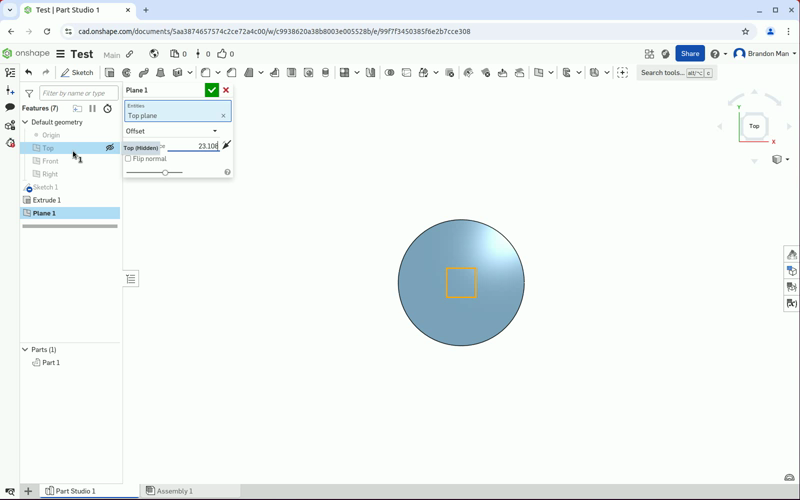
key(enter, 2)
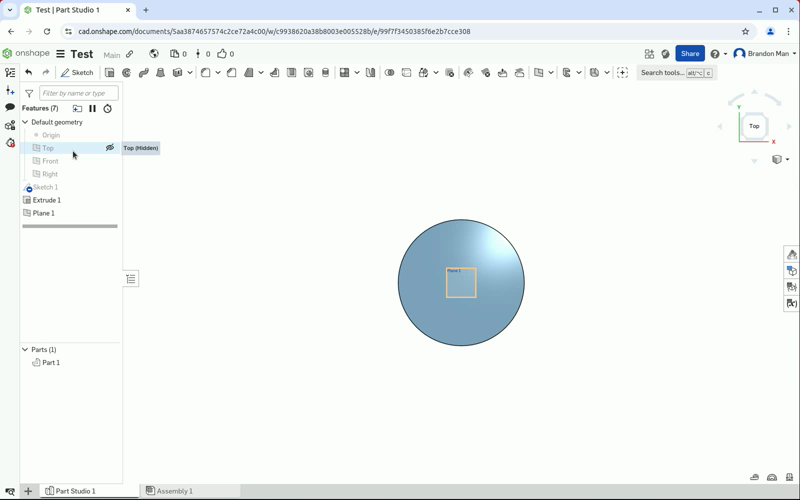
key(shift+s)
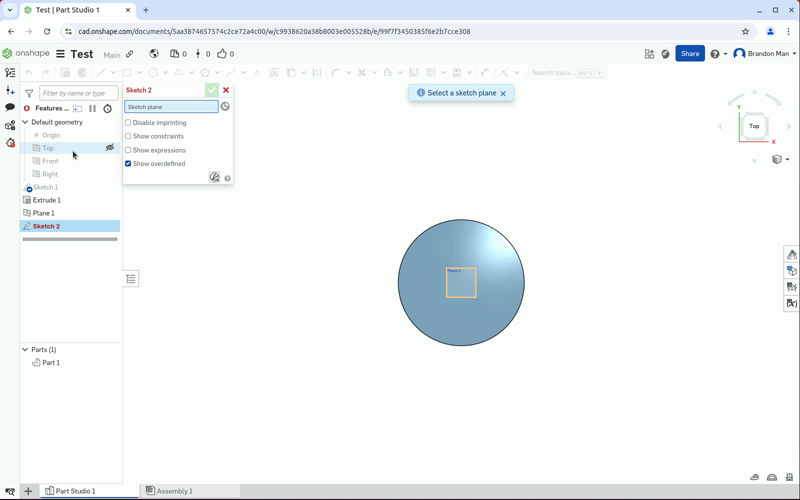
mouse_move(73, 215)
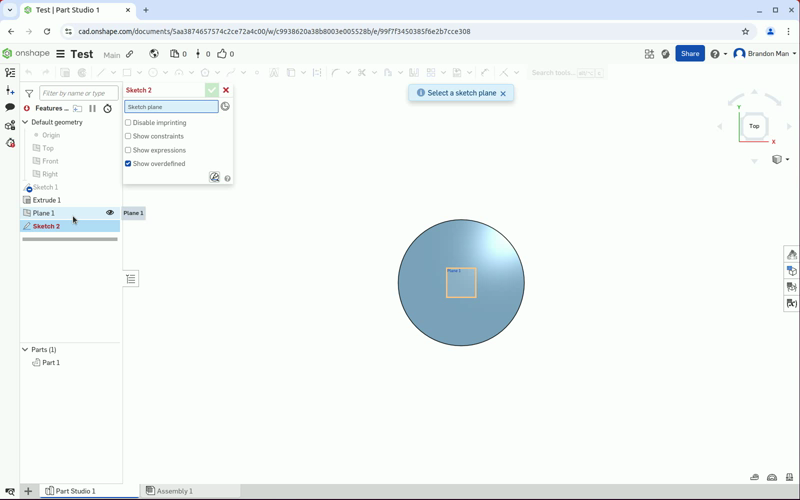
click(73, 215)
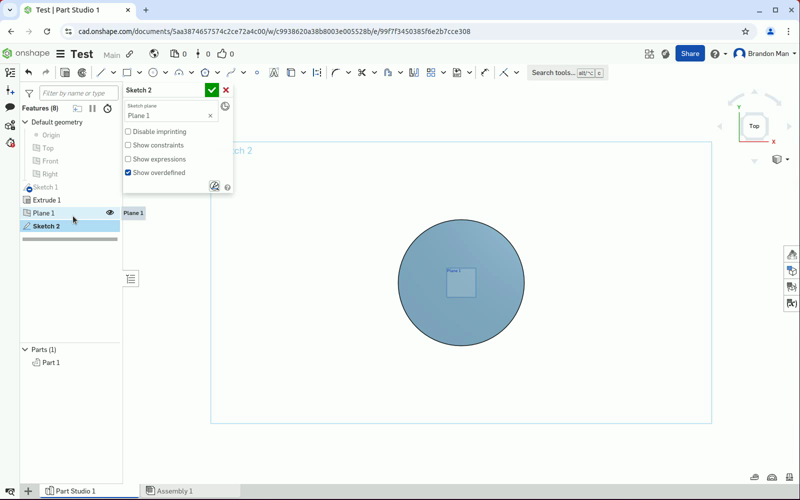
mouse_move(73, 352)
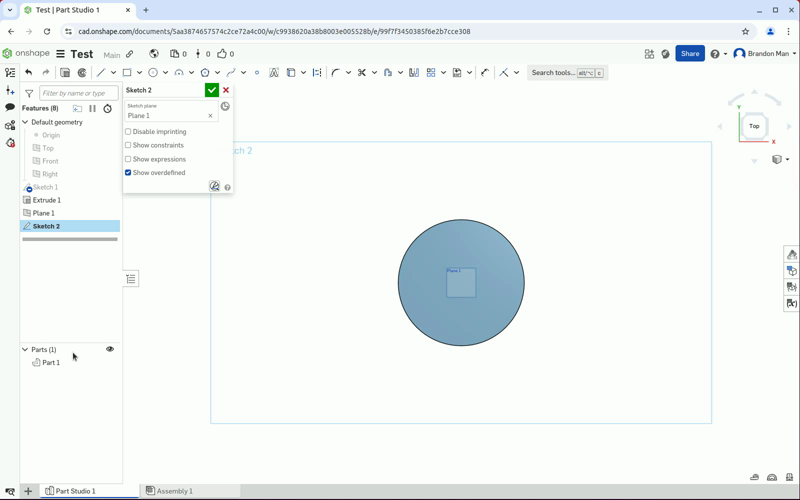
key(y)
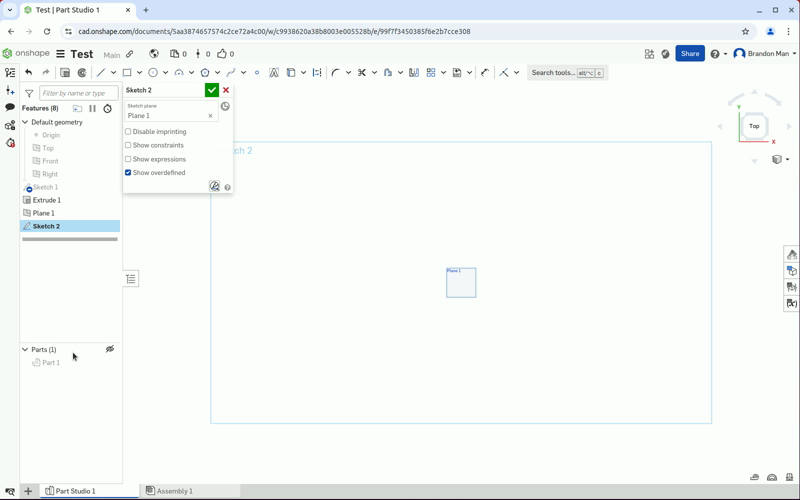
key(c)
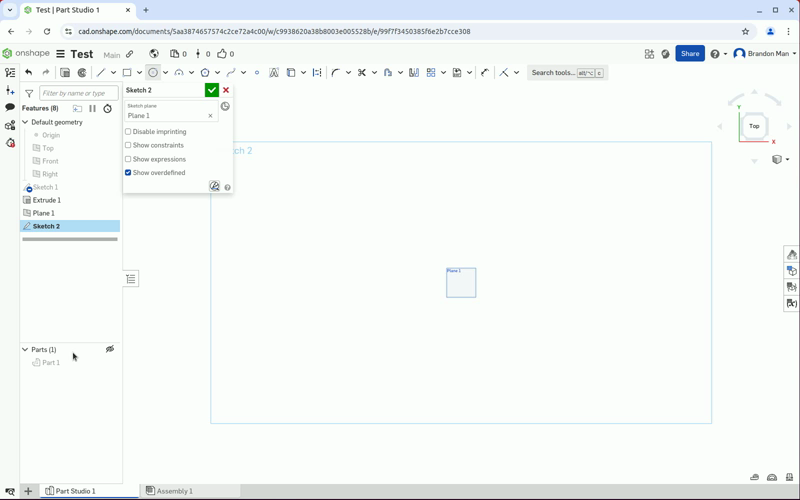
key_down(shift)
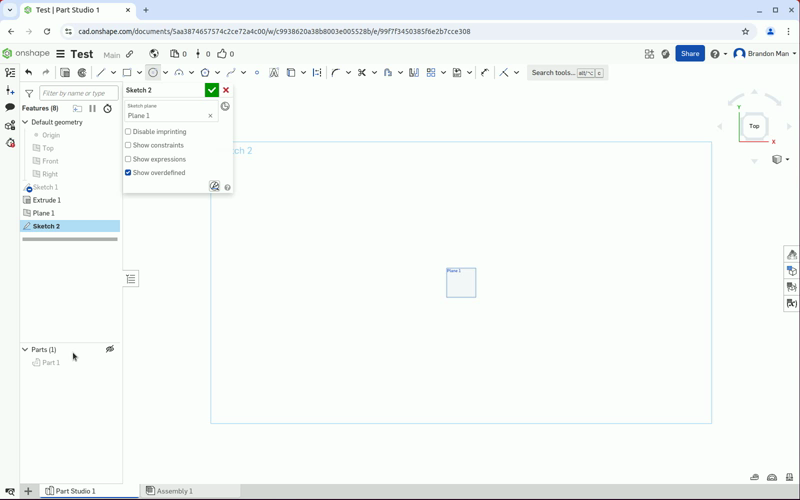
mouse_move(460, 282)
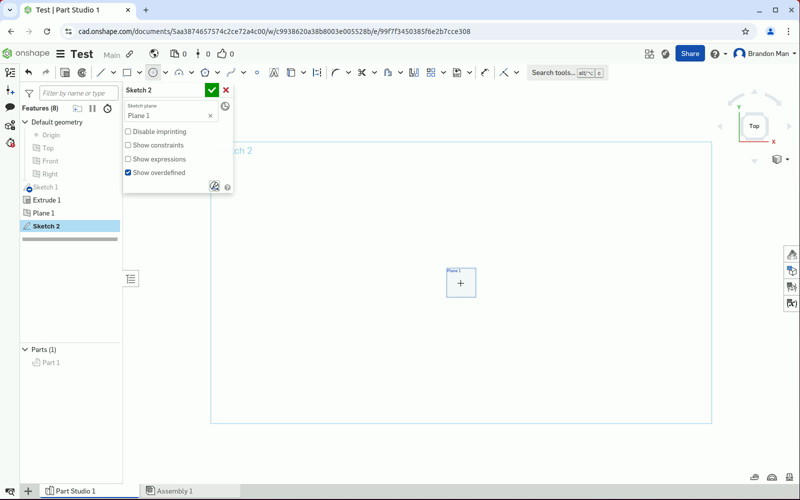
click(460, 282)
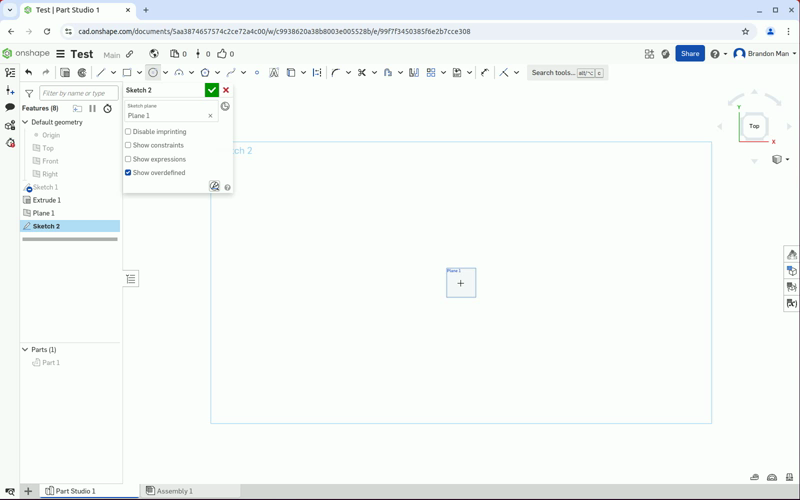
key_up(shift)
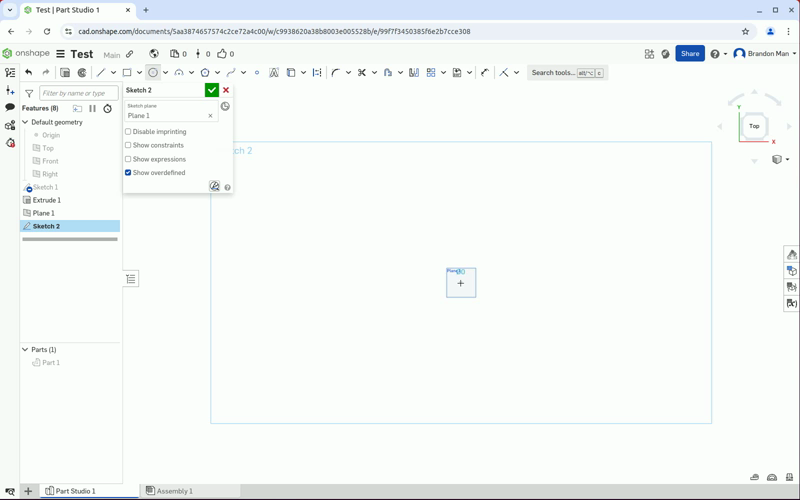
mouse_move(510, 282)
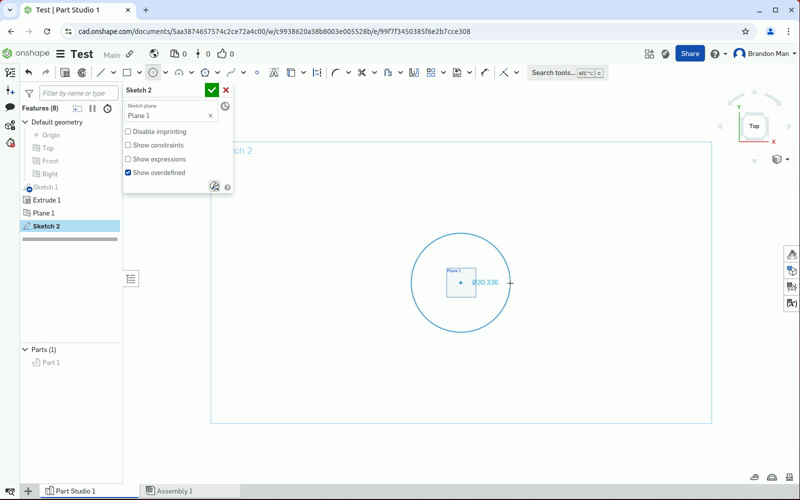
click(510, 282)
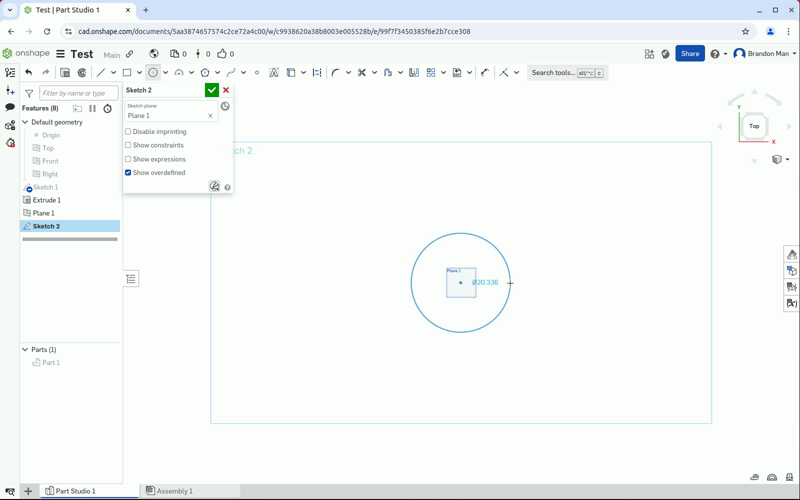
key(esc)
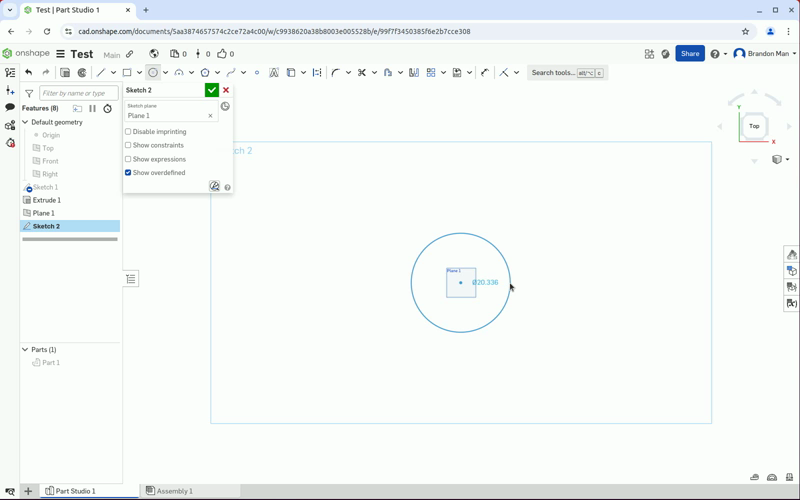
mouse_move(468, 278)
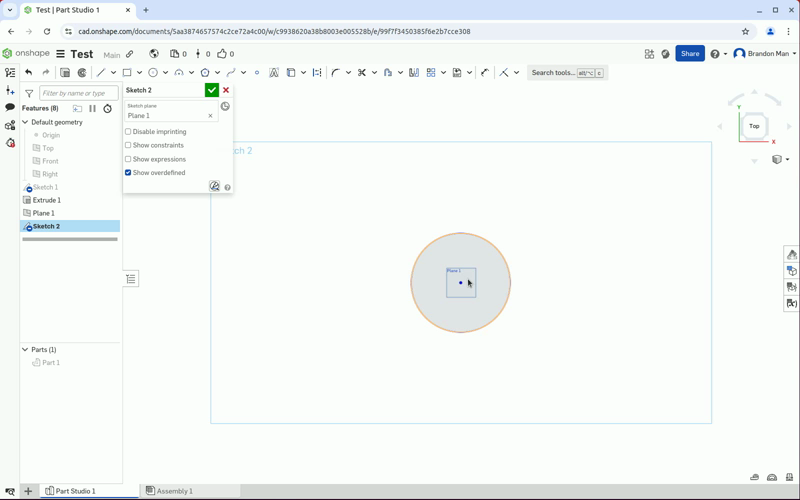
click(468, 278)
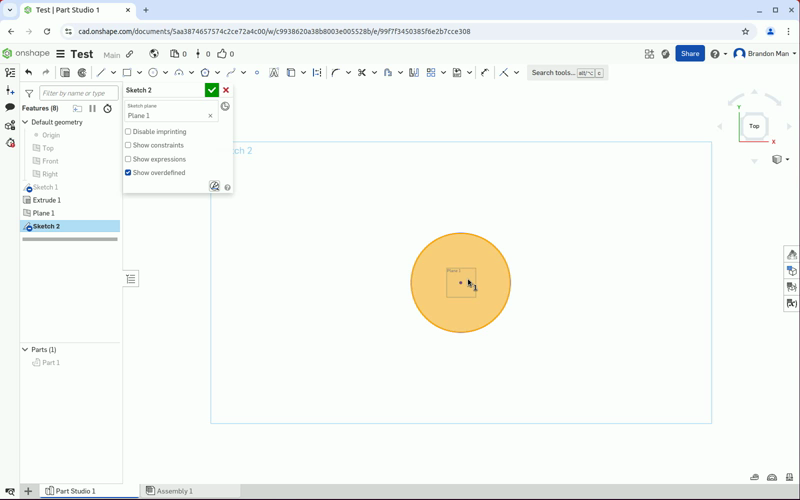
mouse_move(73, 352)
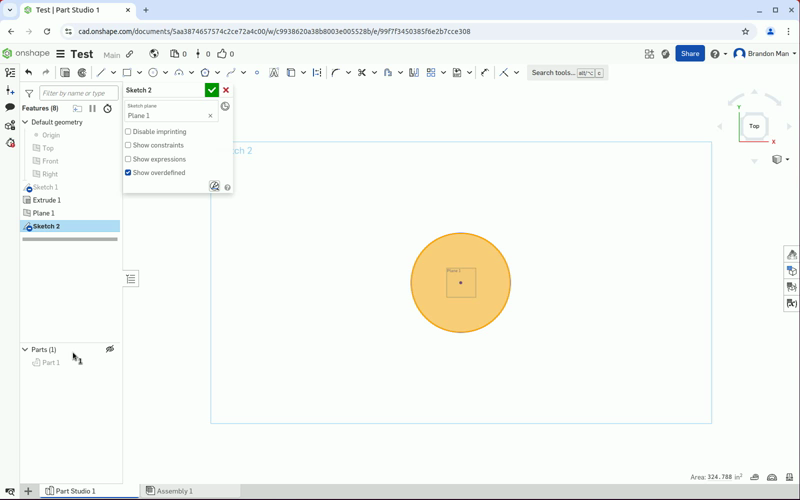
key(shift+y)
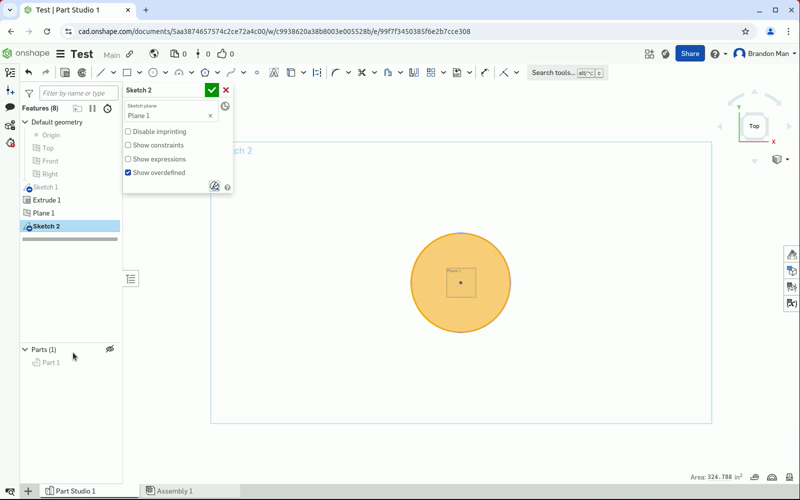
key(shift+e)
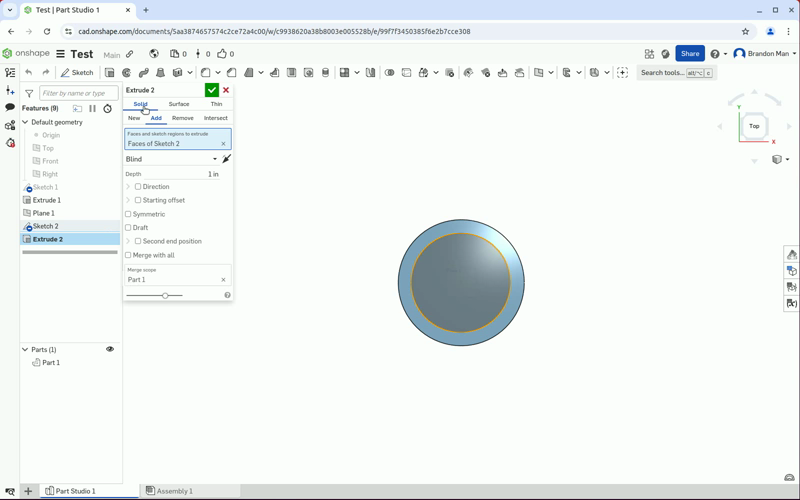
mouse_move(143, 106)
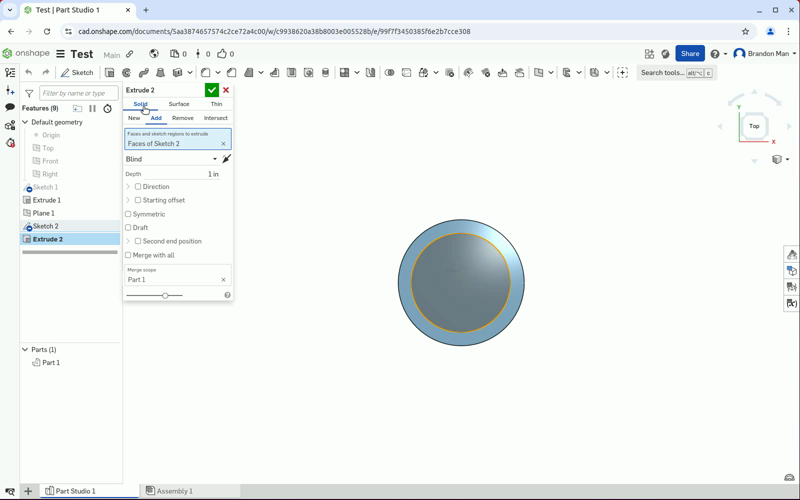
click(143, 106)
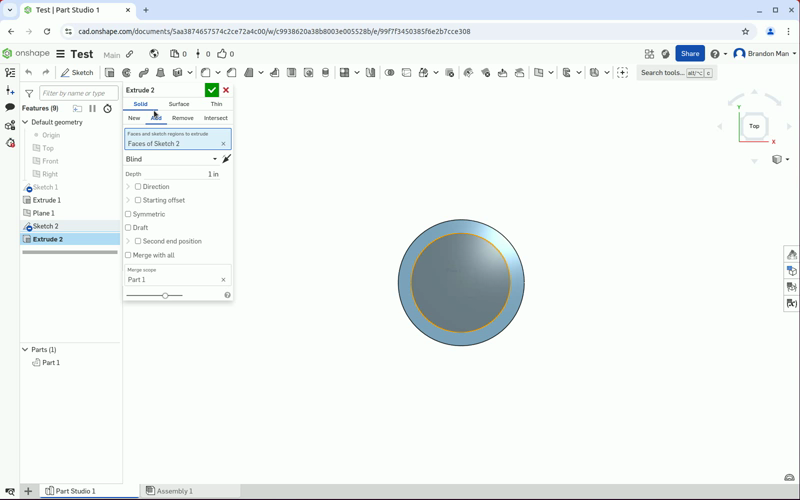
mouse_move(186, 120)
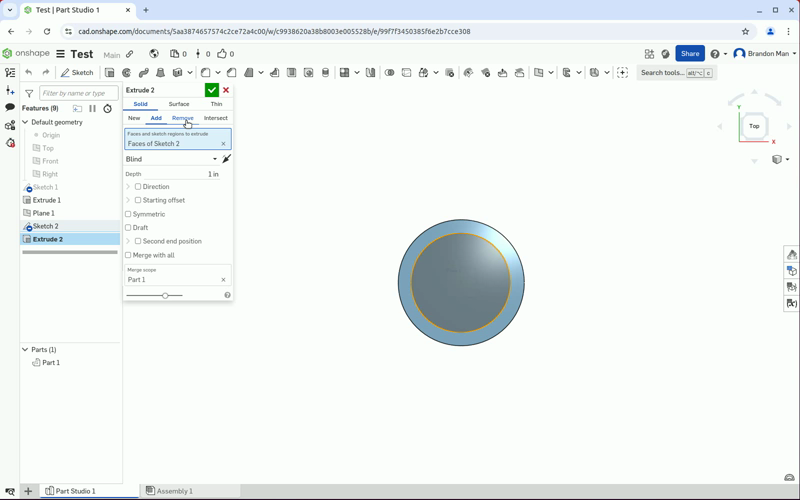
click(186, 120)
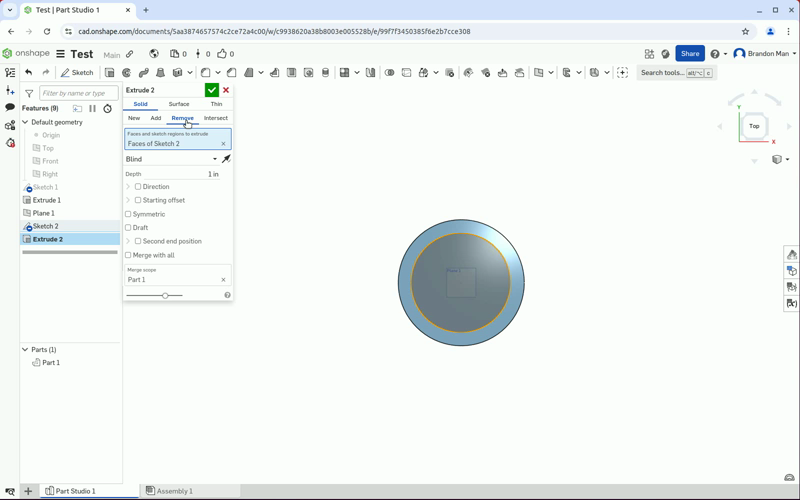
key(tab, 4)
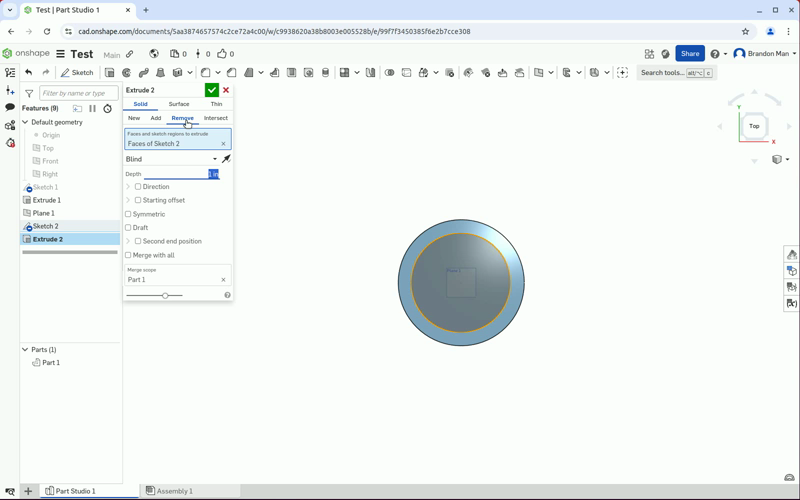
text(21.664)
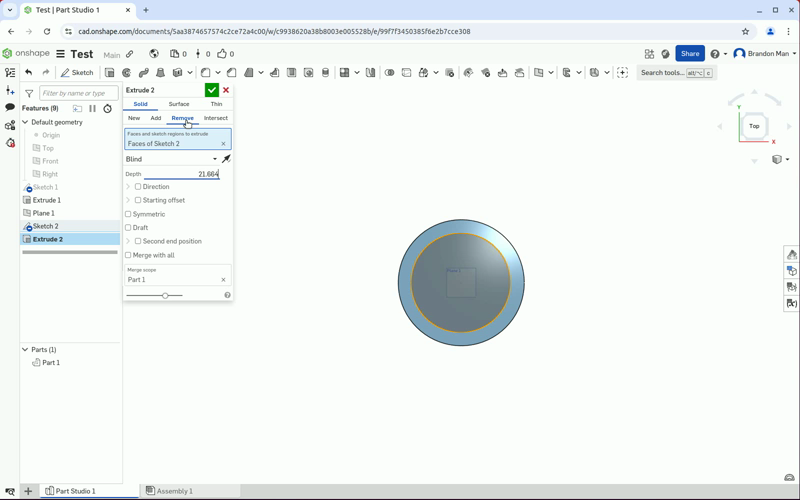
key(tab, 6)
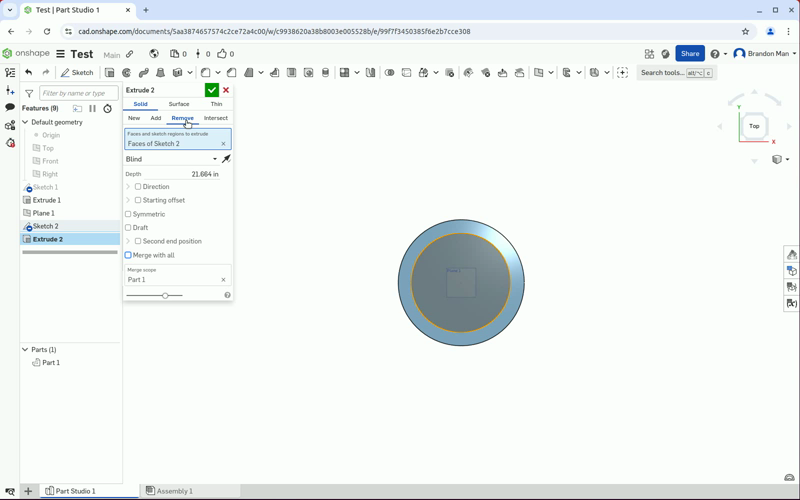
key(space)
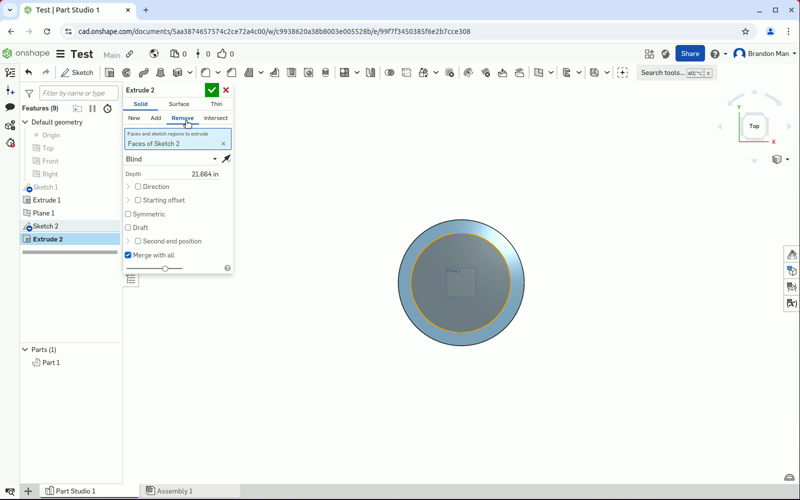
key(enter)
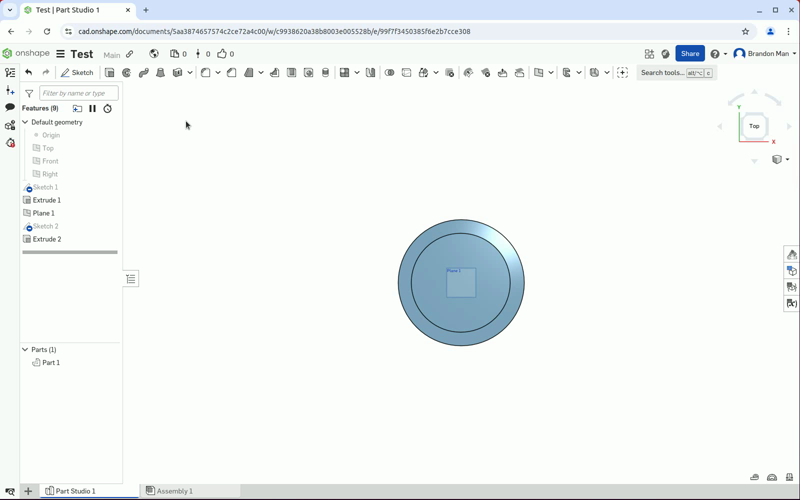
key(shift+h)
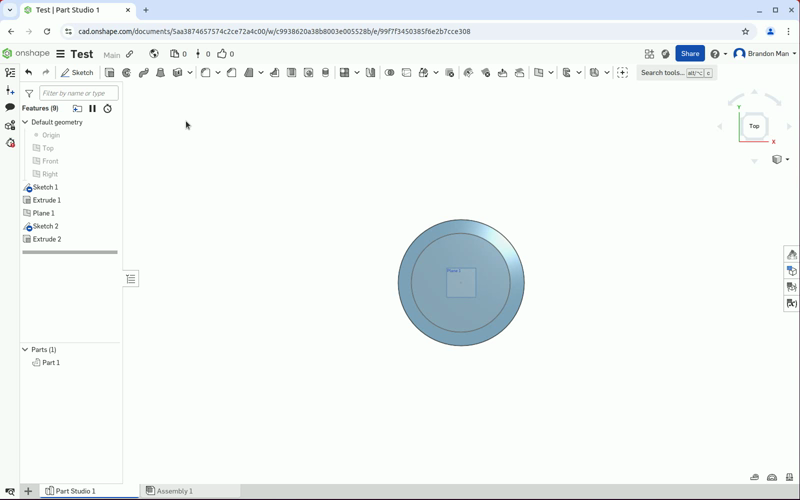
key(shift+h)
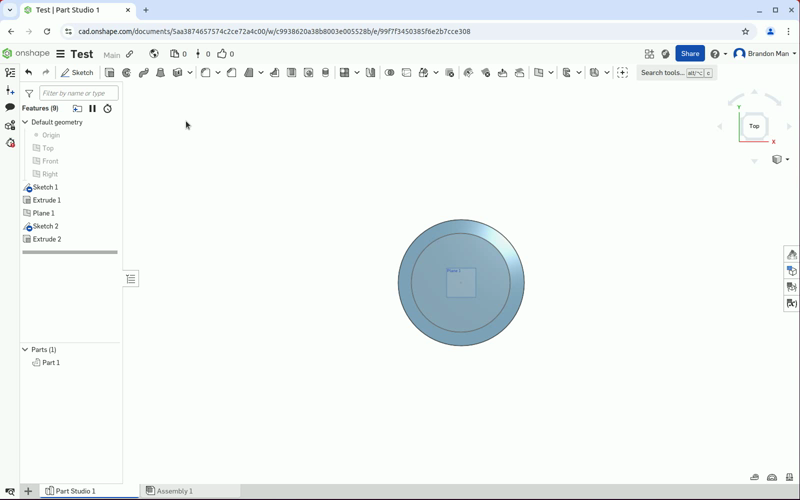
key(shift+7)
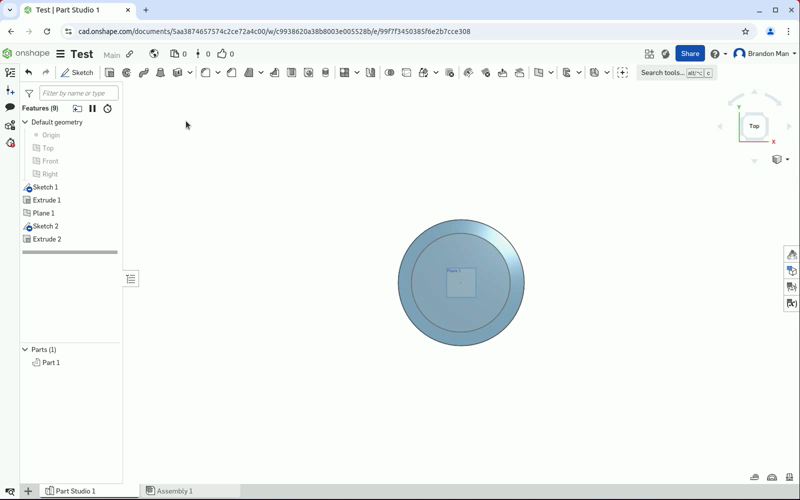
key(up, 3)
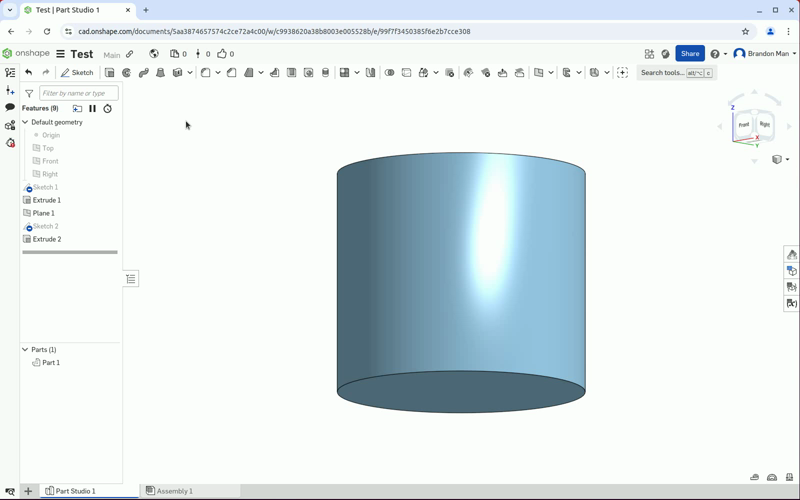
key(left, 3)
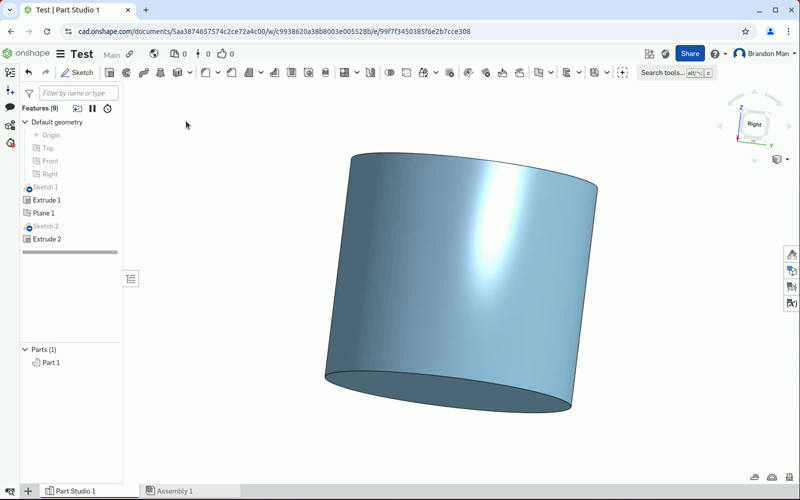
key(right, 3)
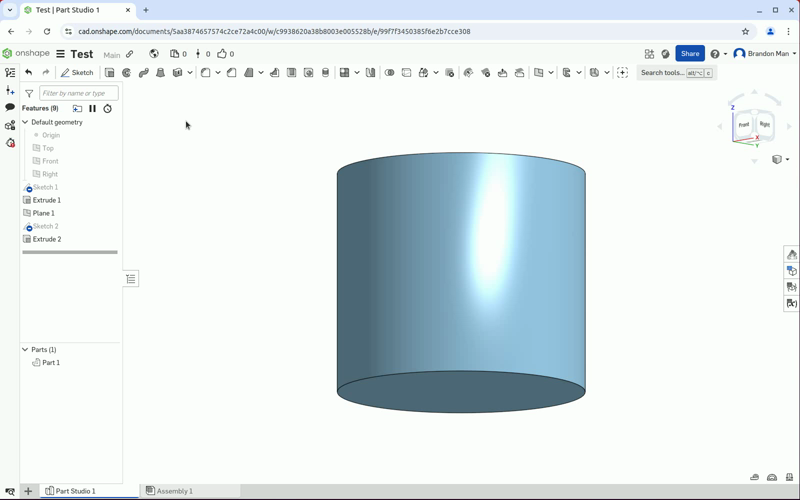
key(down, 3)
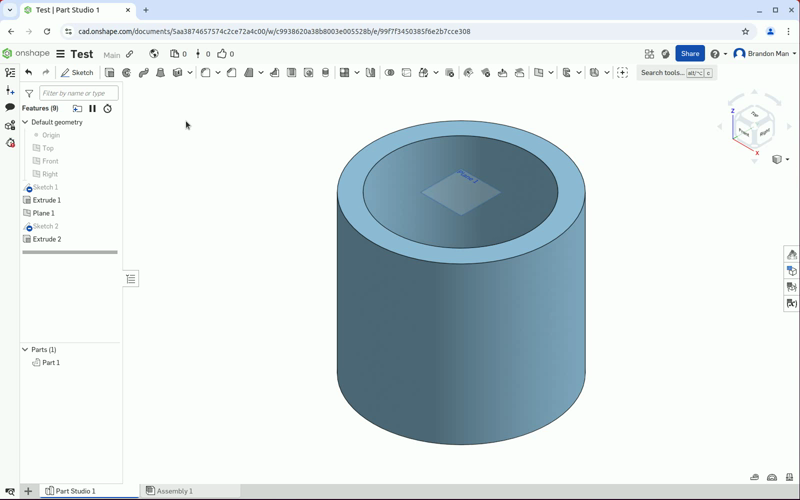
mouse_move(73, 189)
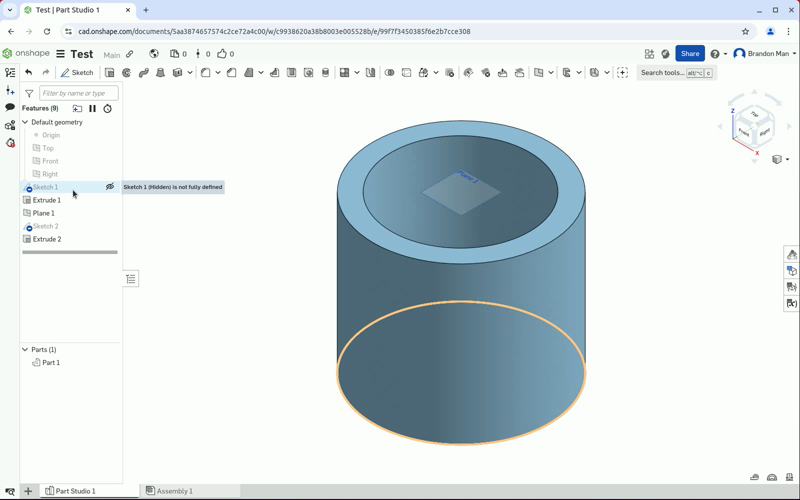
click(73, 189)